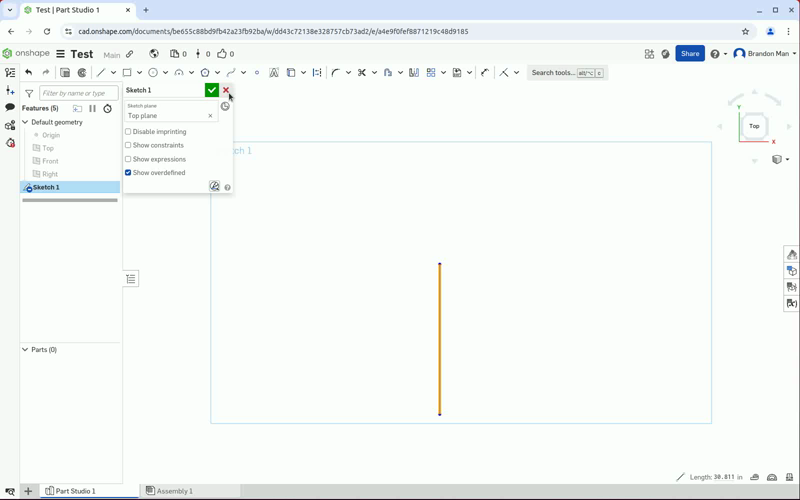
key(shift+h)
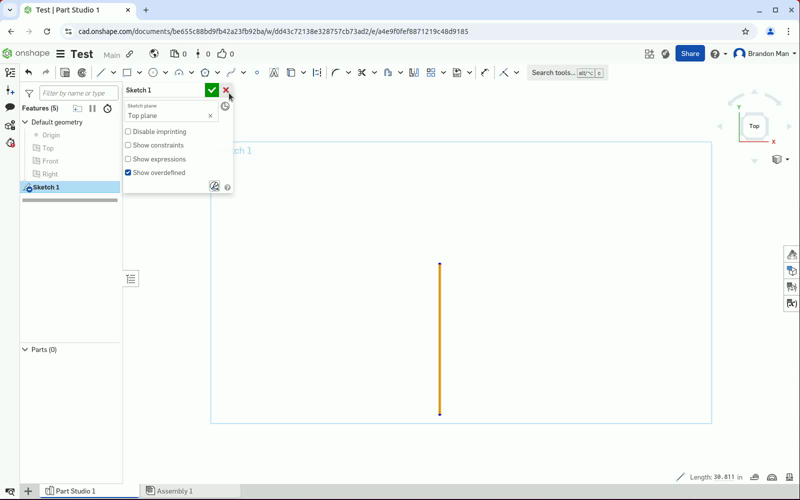
key(shift+s)
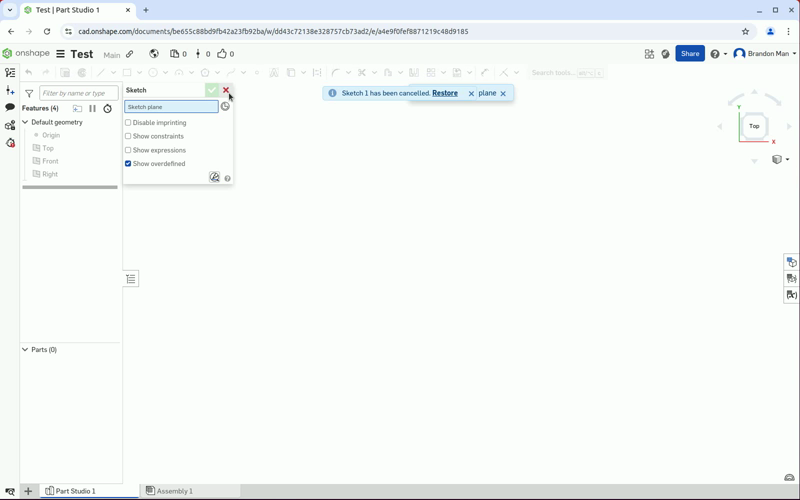
mouse_move(73, 150)
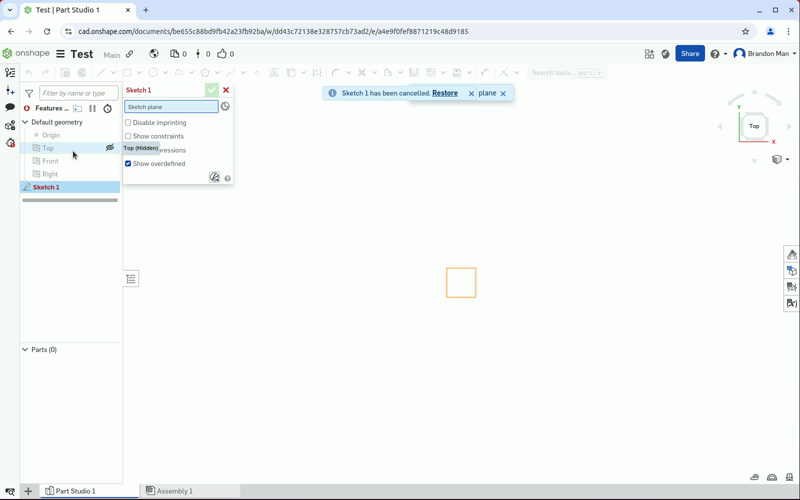
click(73, 150)
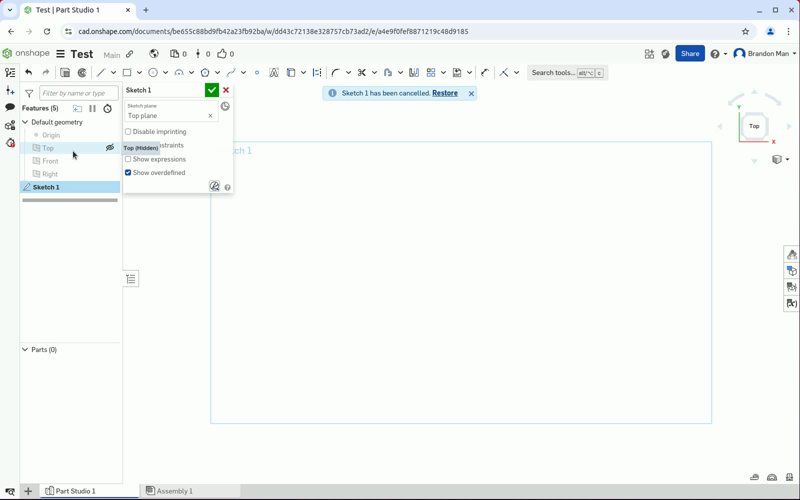
mouse_move(73, 352)
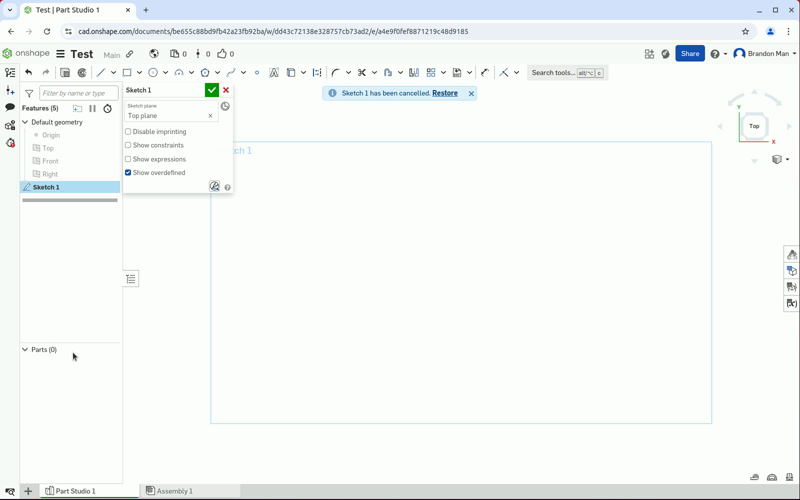
key(y)
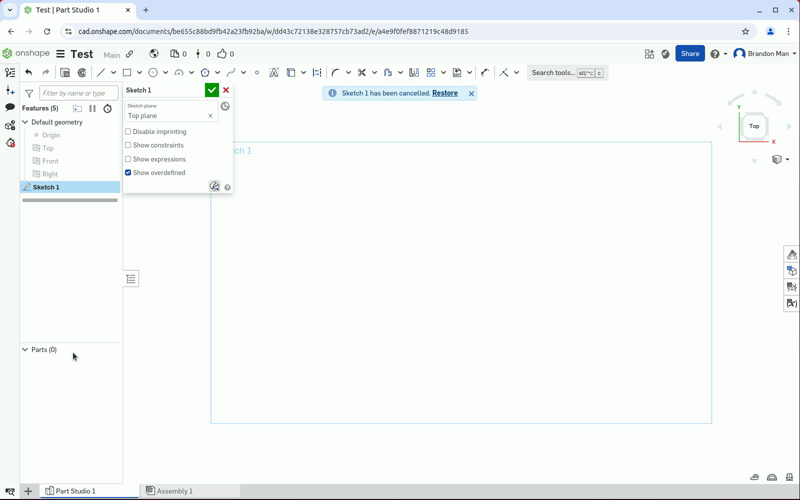
key(c)
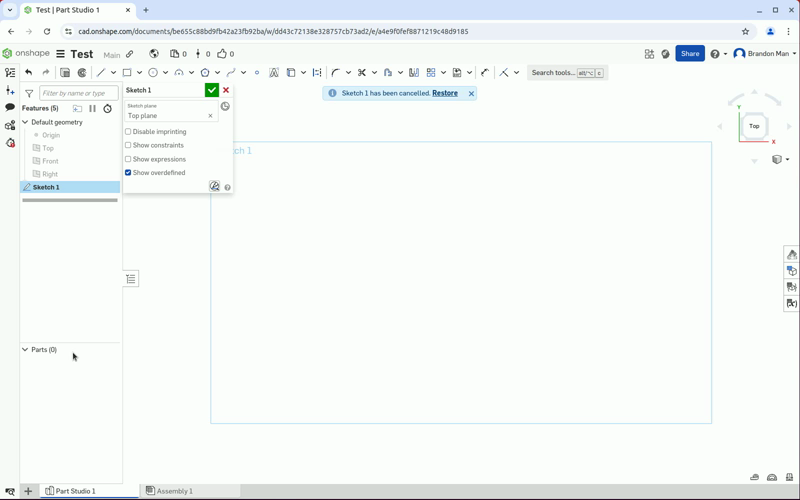
key_down(shift)
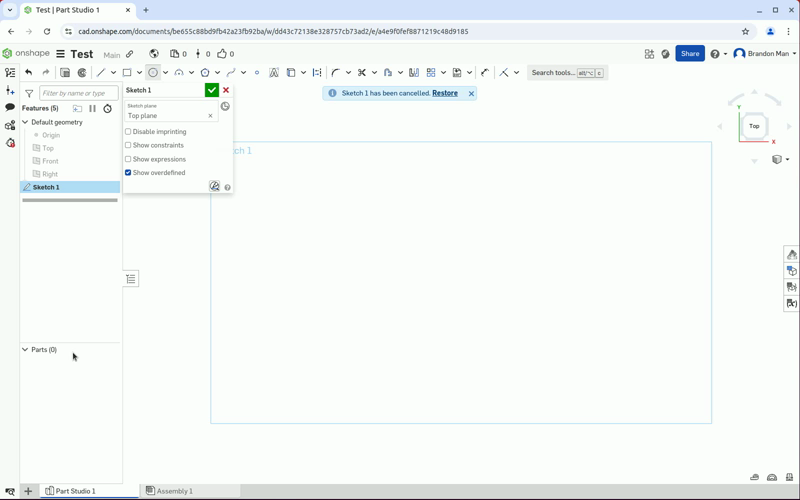
mouse_move(460, 282)
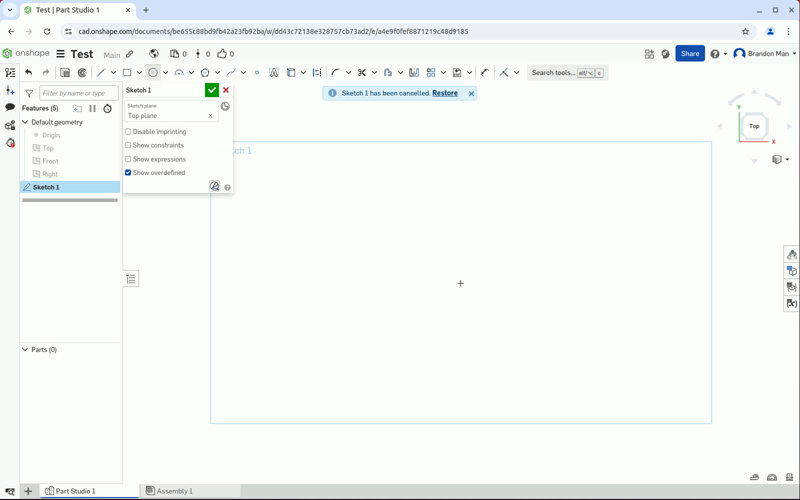
click(460, 282)
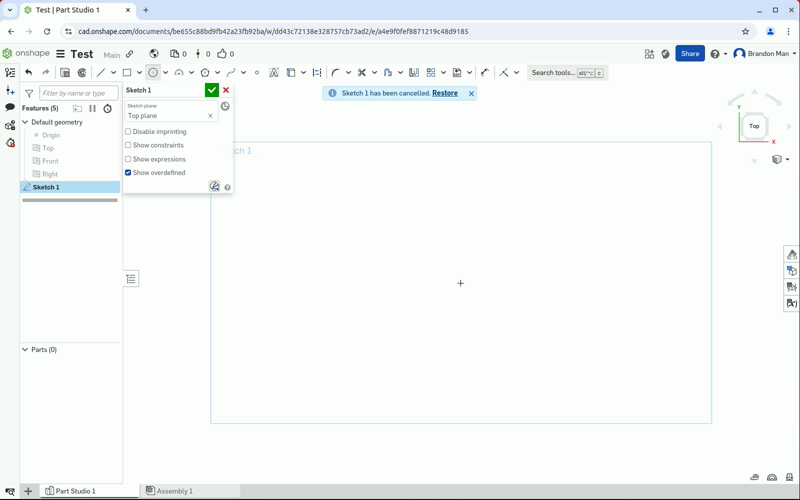
key_up(shift)
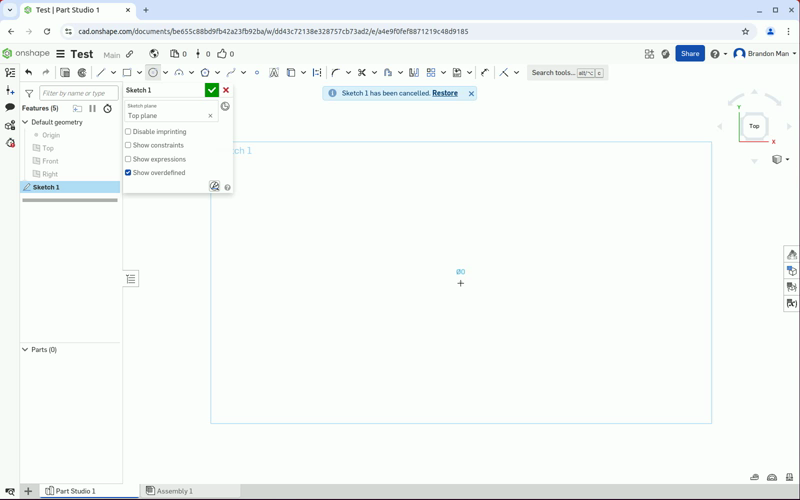
mouse_move(533, 282)
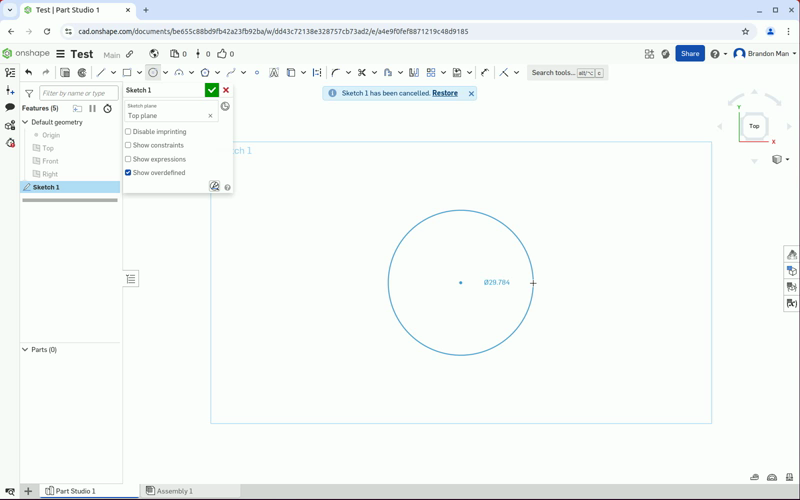
click(533, 282)
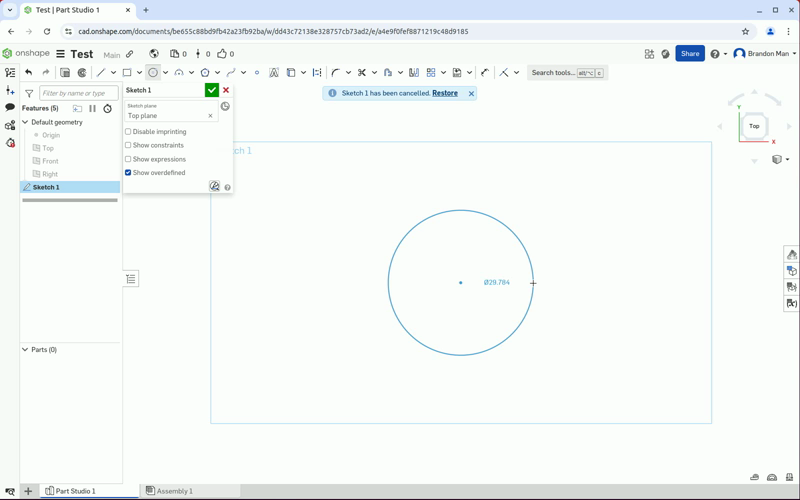
key(esc)
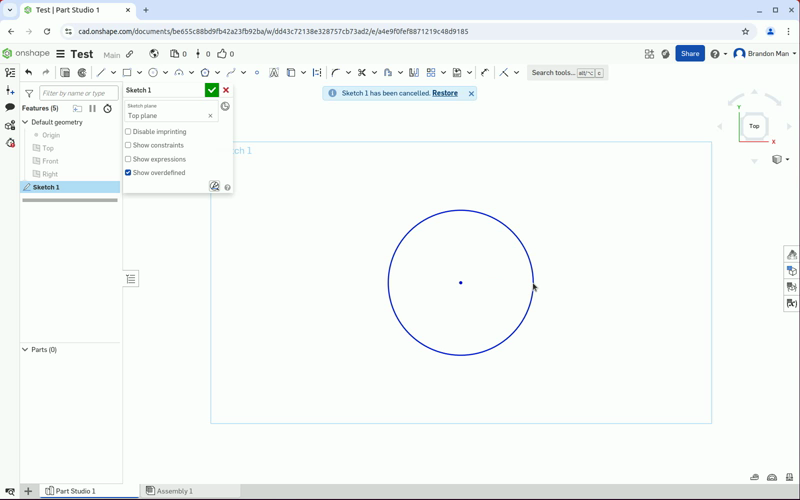
mouse_move(426, 263)
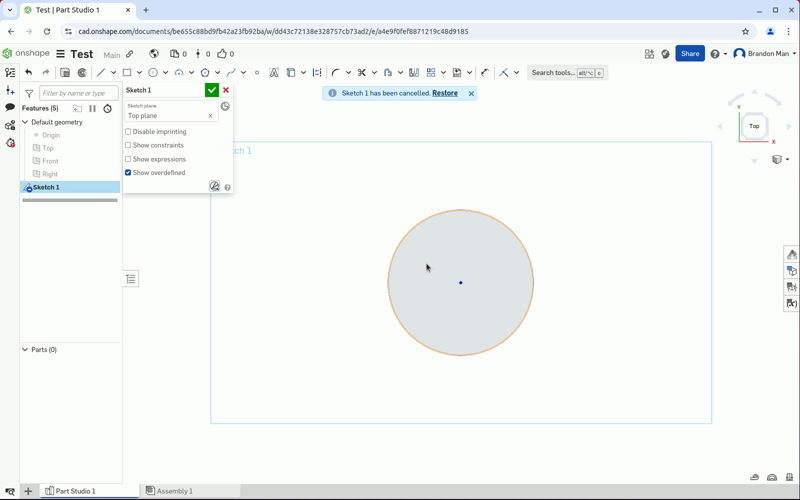
click(426, 263)
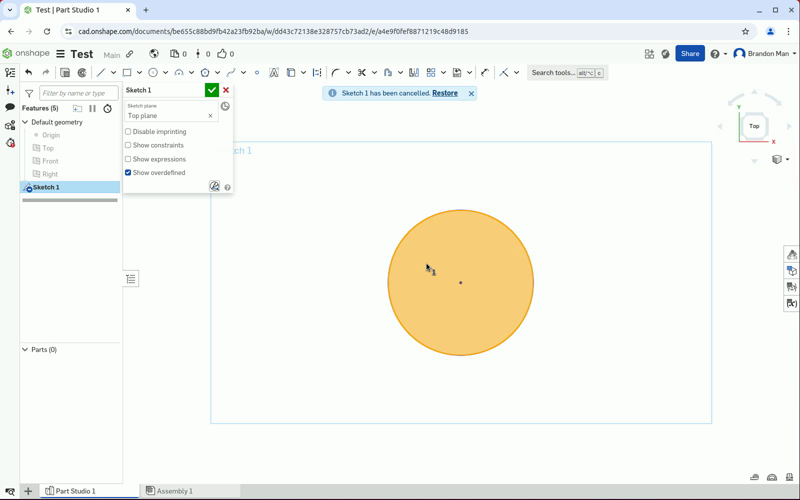
mouse_move(73, 352)
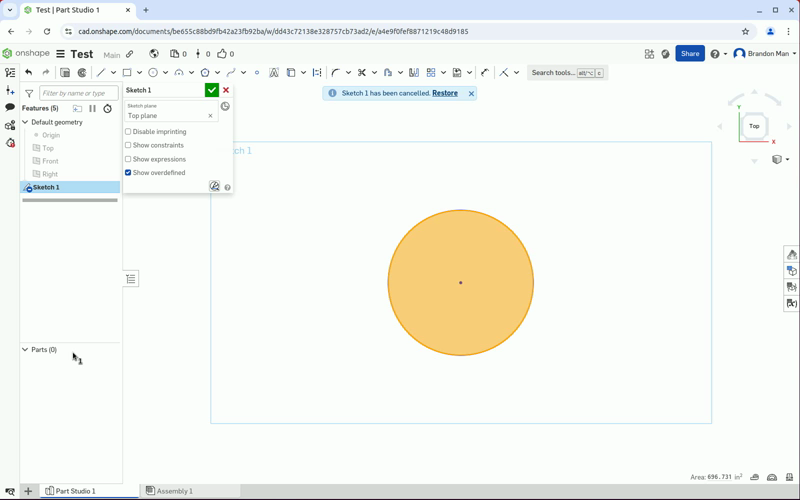
key(shift+y)
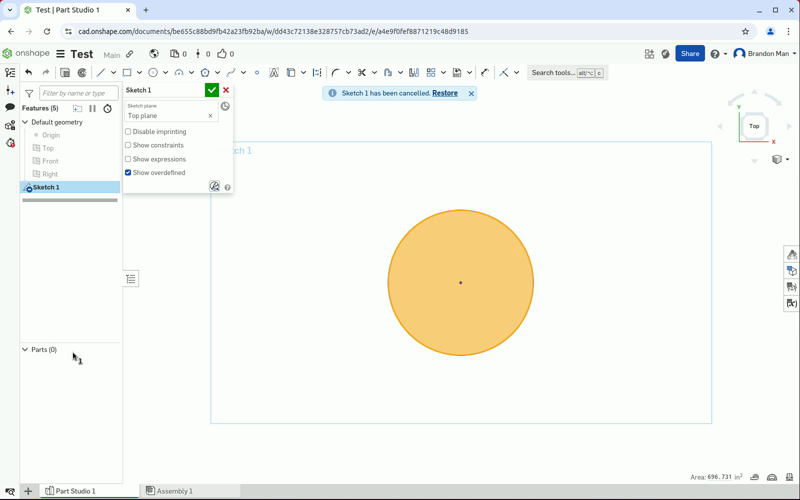
key(shift+e)
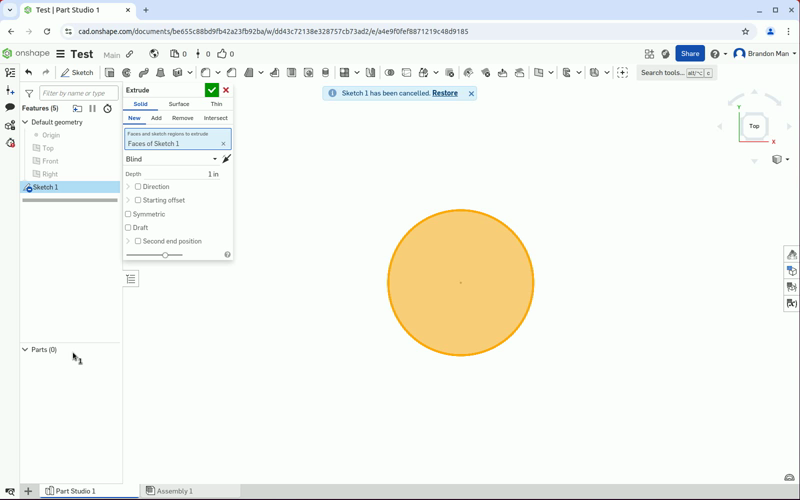
mouse_move(143, 106)
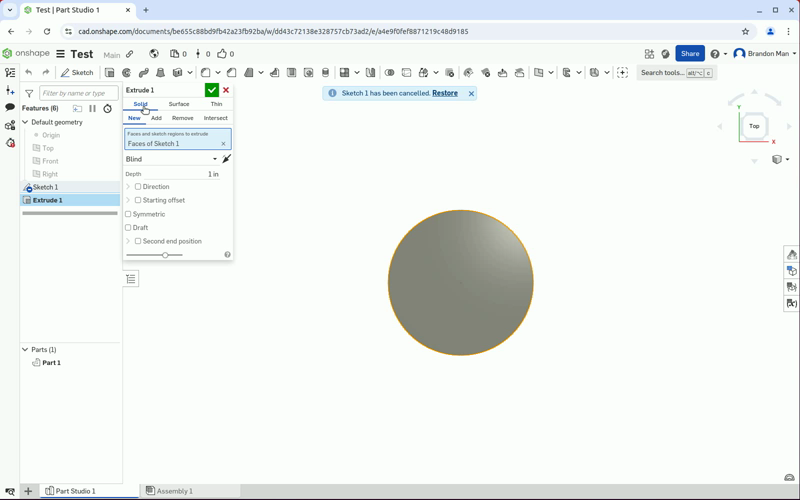
click(143, 106)
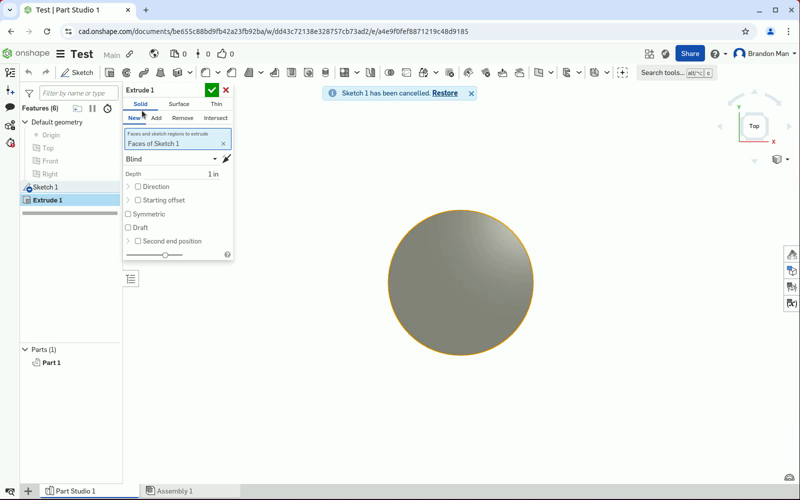
mouse_move(137, 120)
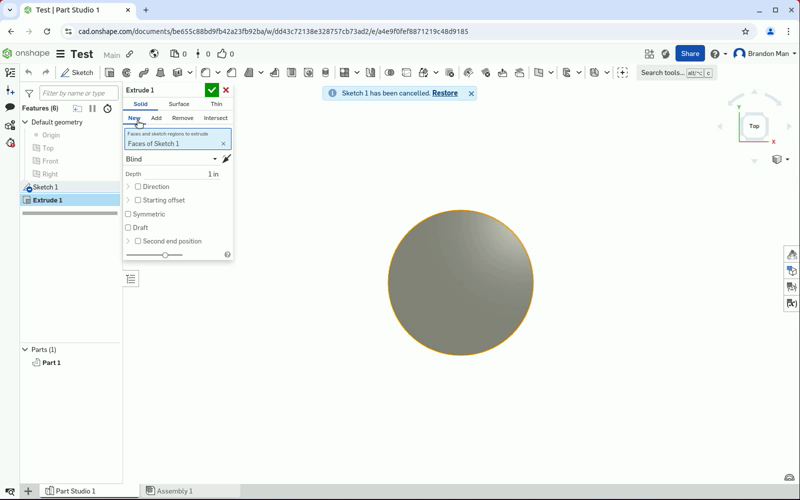
click(137, 120)
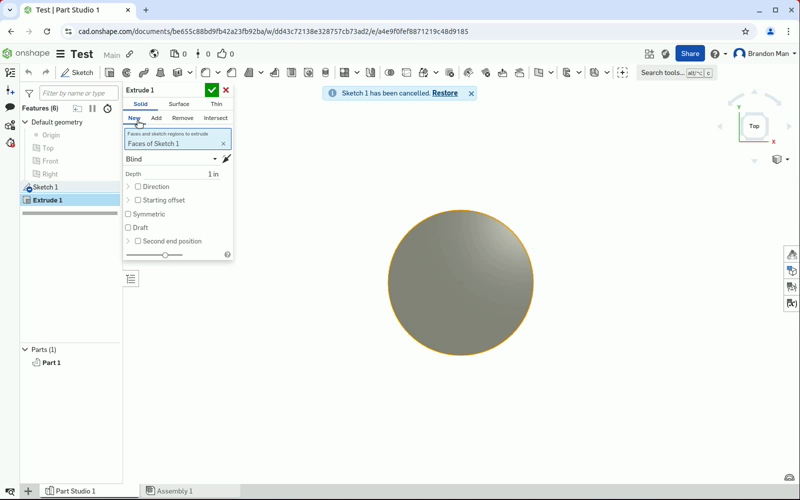
key(tab, 4)
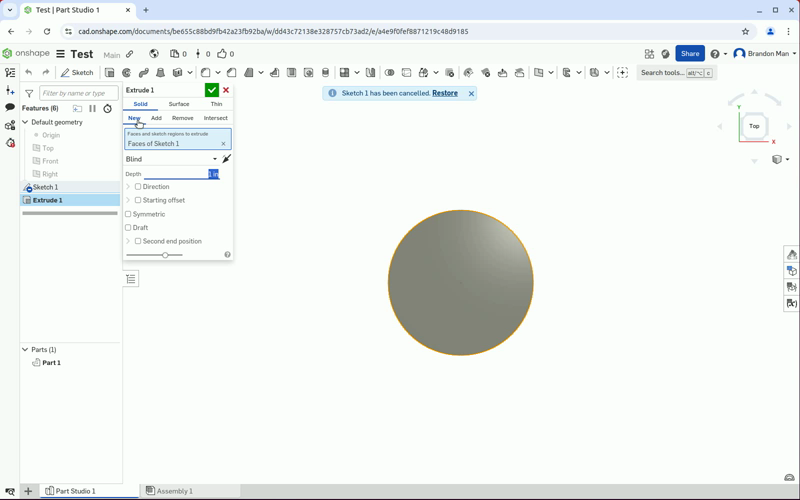
text(8.184)
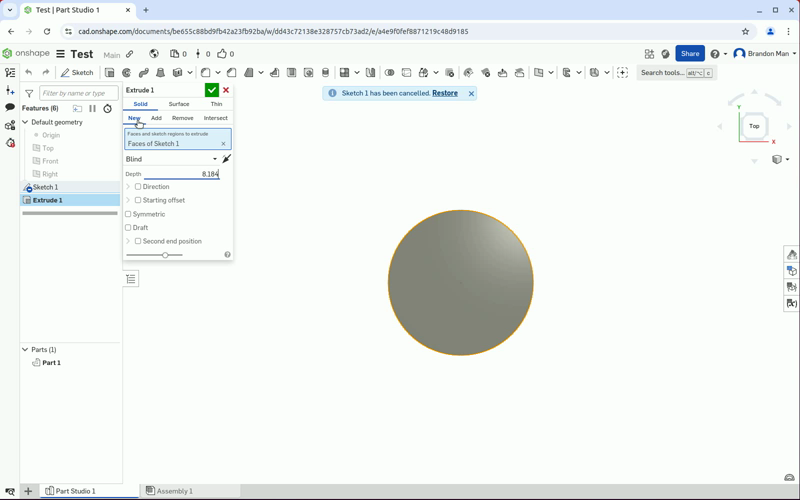
key(enter)
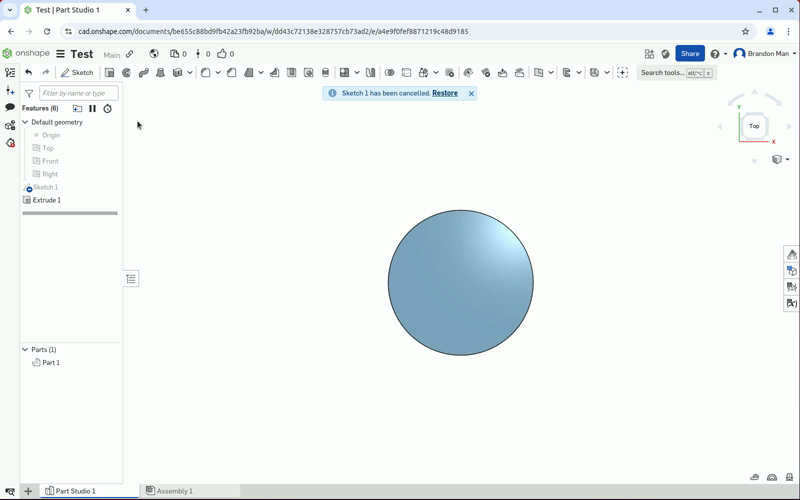
key(shift+h)
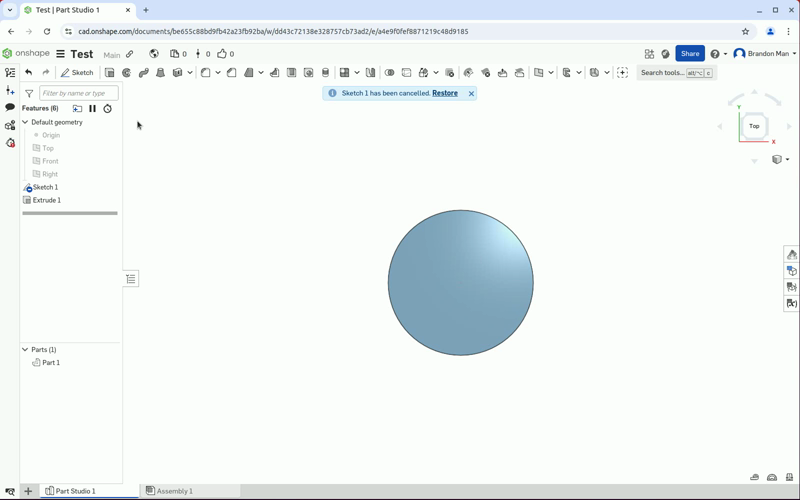
key(shift+h)
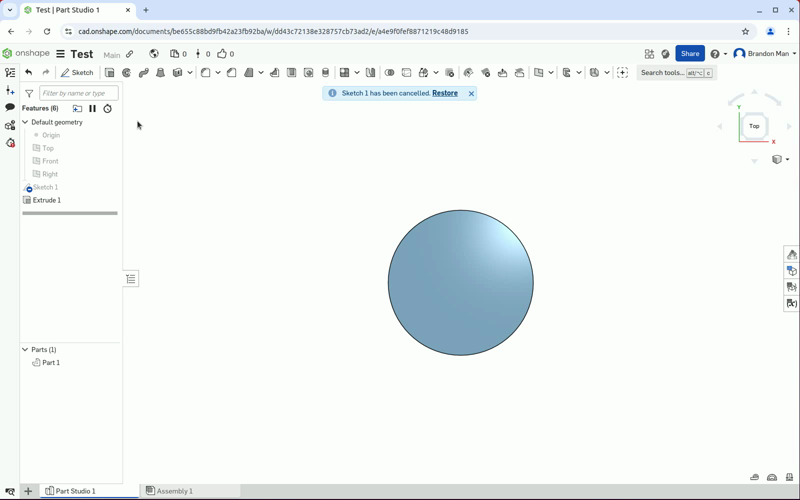
mouse_move(73, 189)
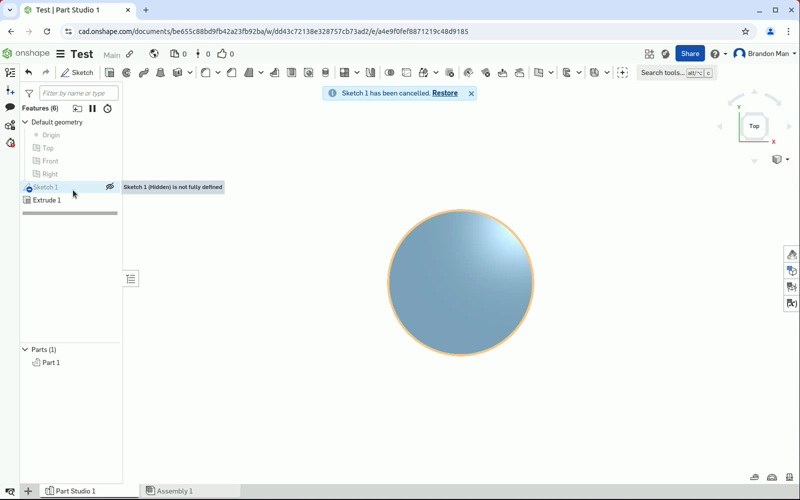
click(73, 189)
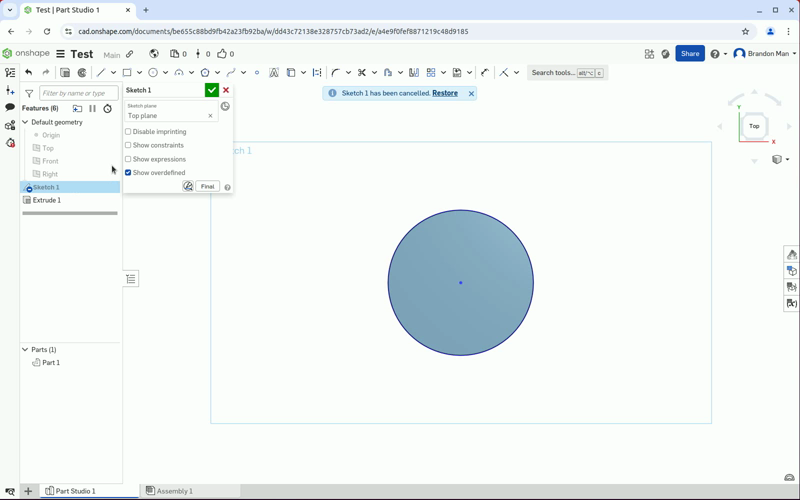
mouse_move(229, 92)
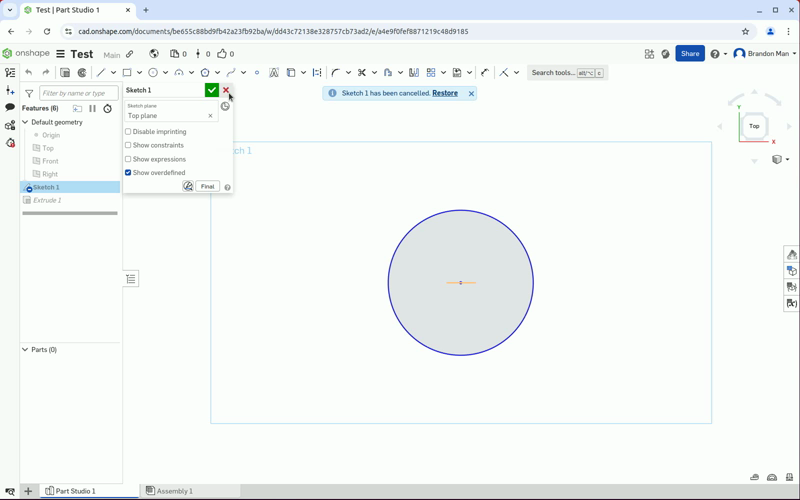
click(229, 92)
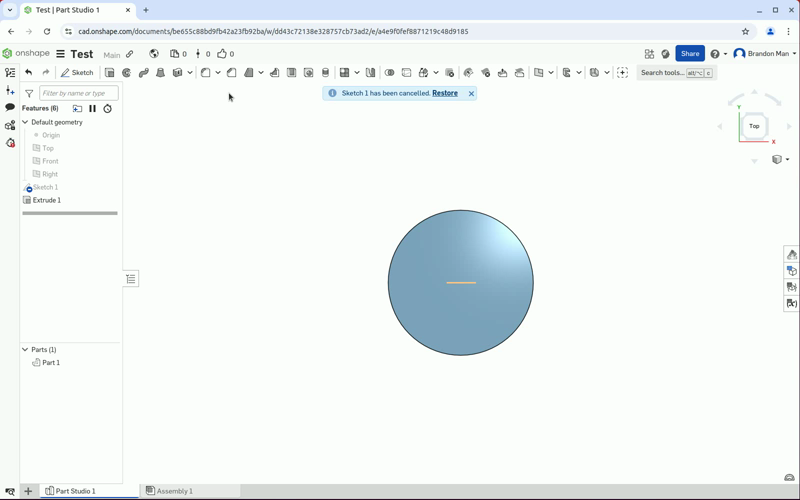
mouse_move(541, 75)
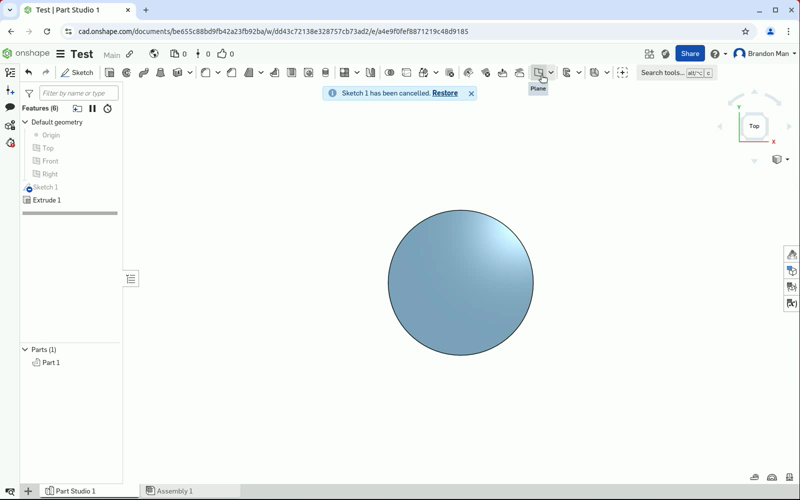
click(541, 75)
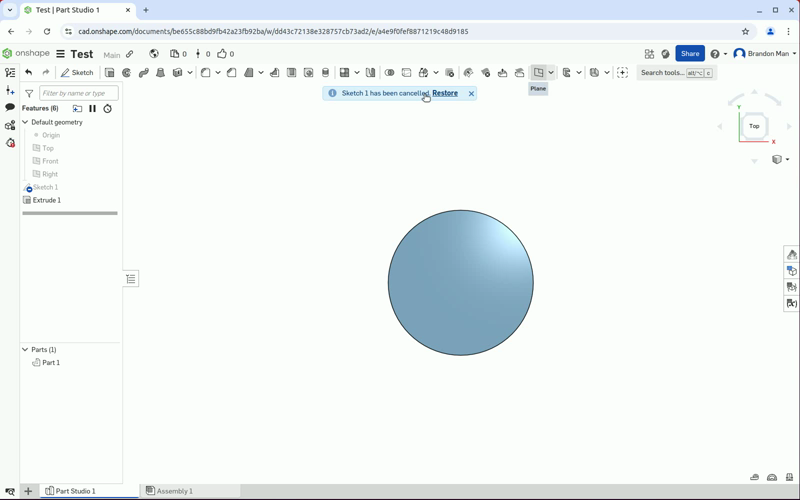
mouse_move(73, 150)
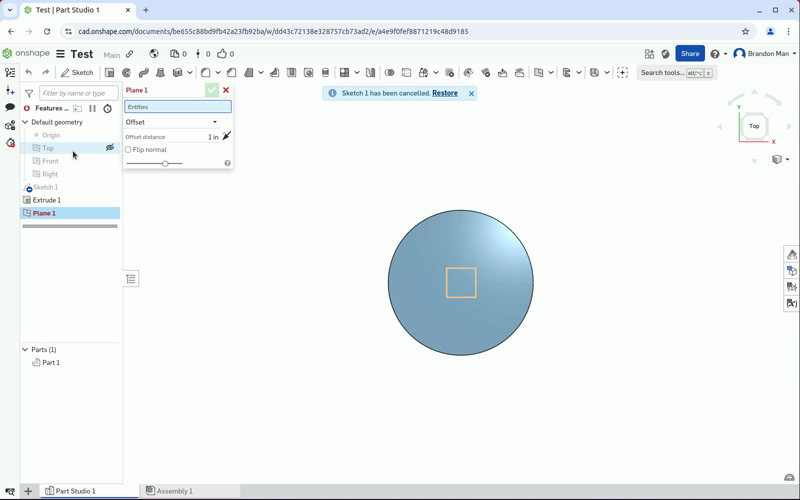
click(73, 150)
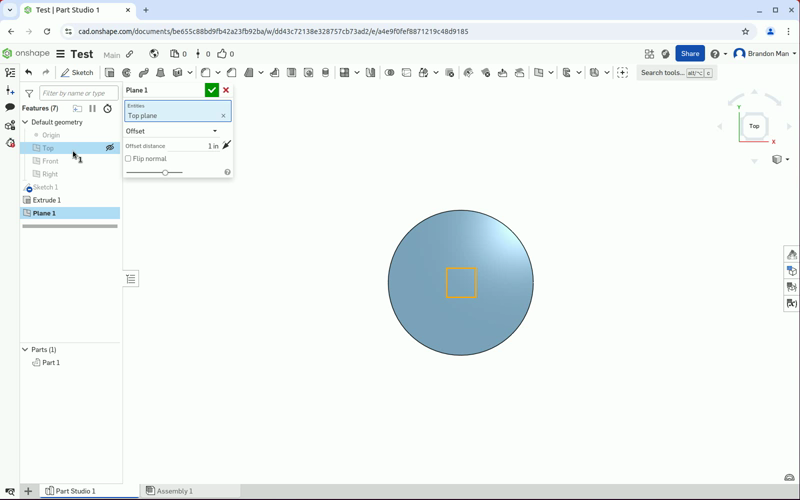
key(tab, 2)
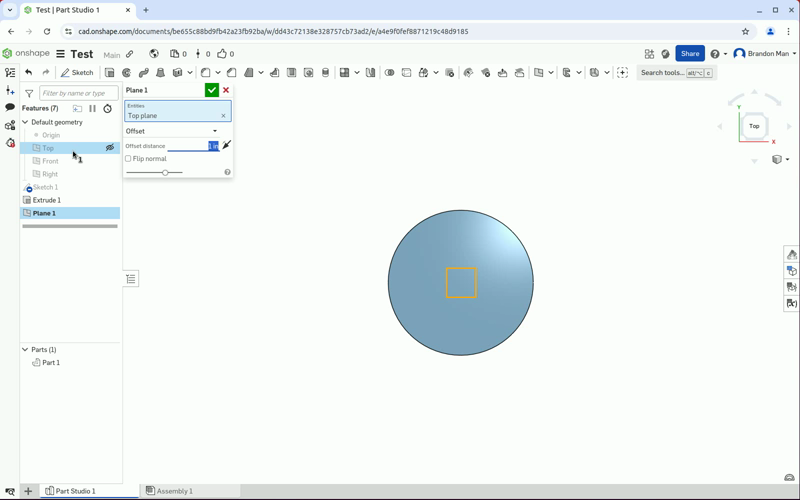
text(8.196)
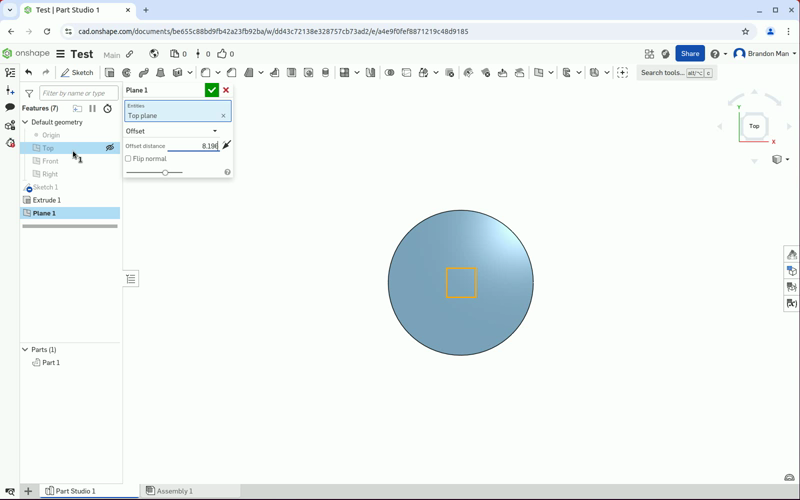
key(enter, 2)
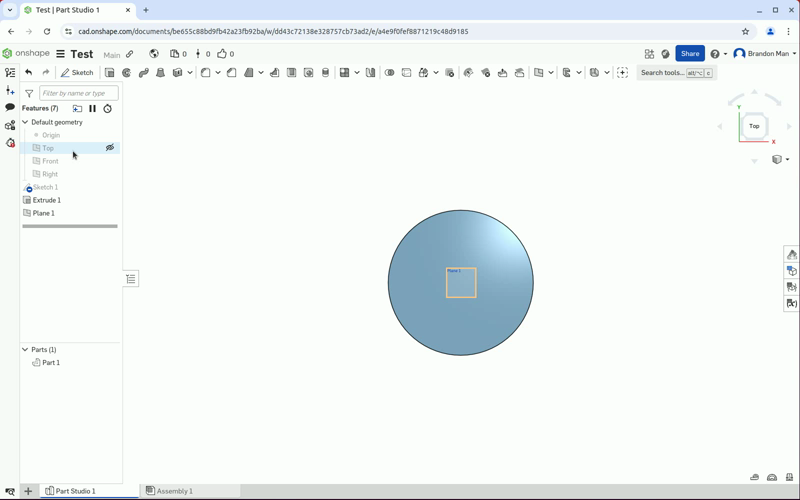
key(shift+s)
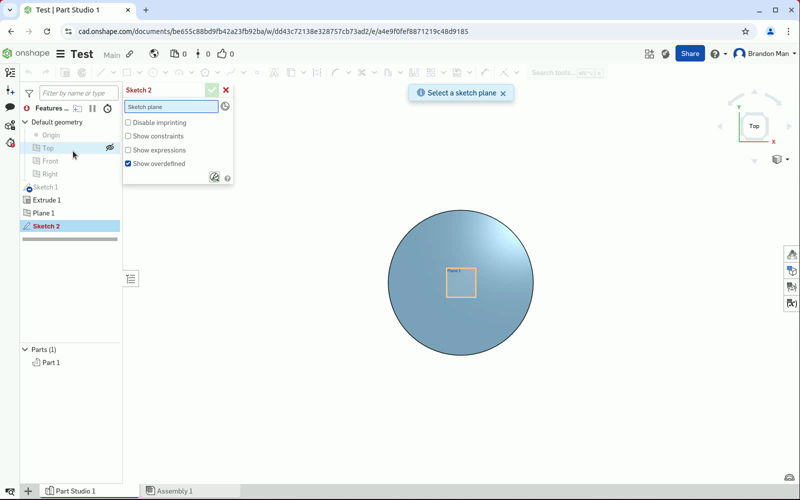
mouse_move(73, 215)
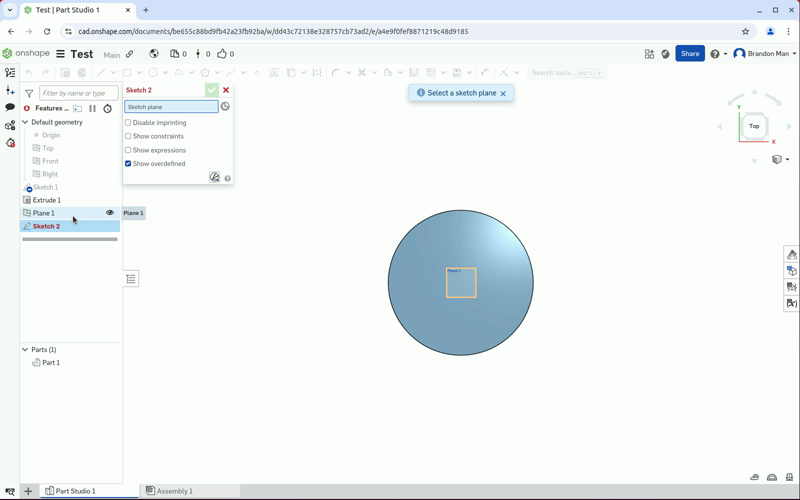
click(73, 215)
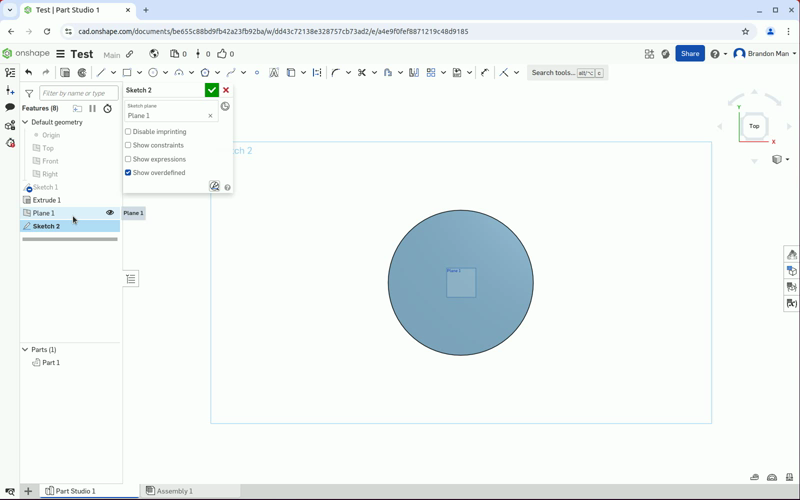
mouse_move(73, 352)
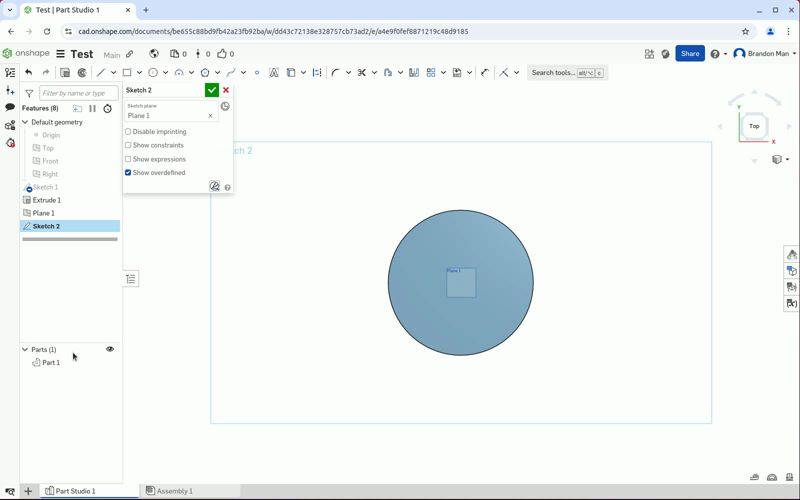
key(y)
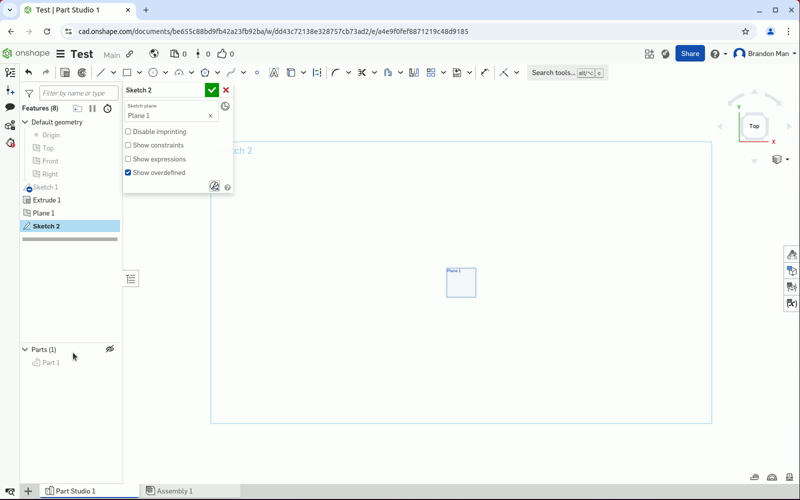
key(c)
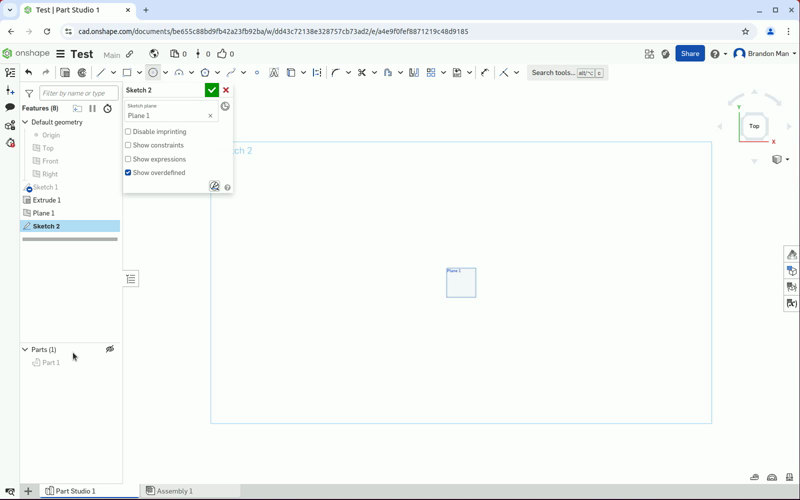
key_down(shift)
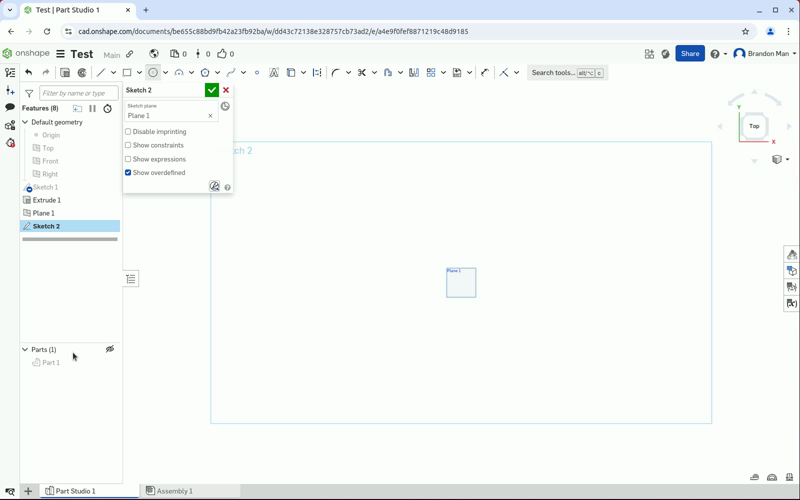
mouse_move(460, 282)
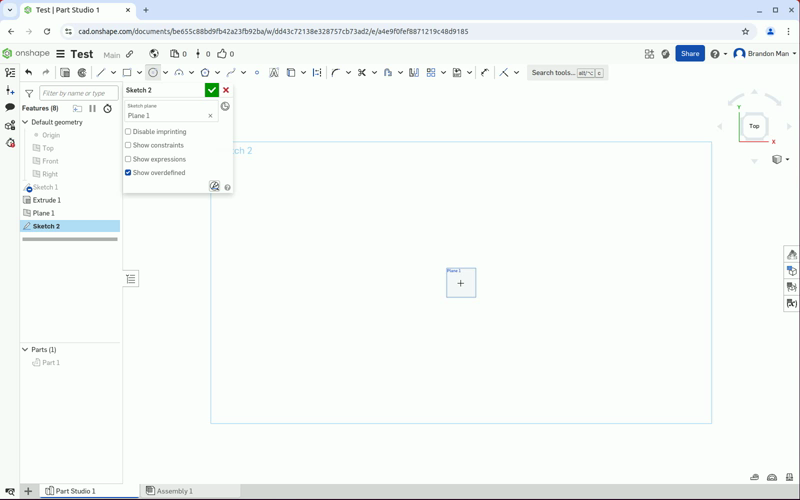
click(460, 282)
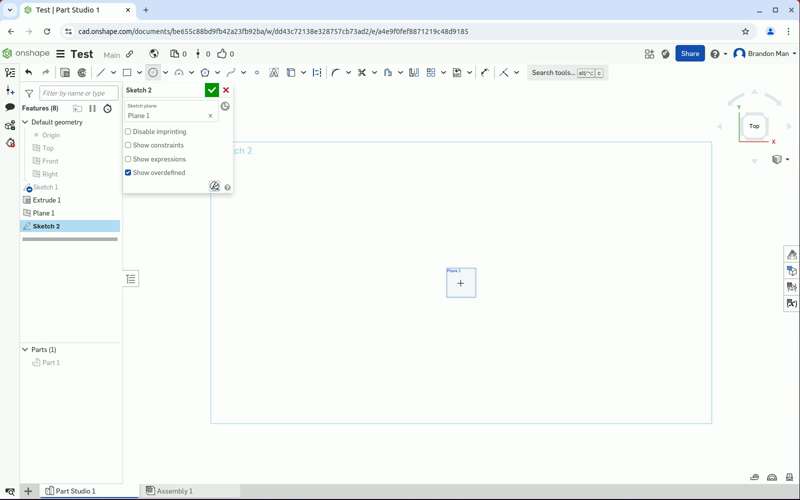
key_up(shift)
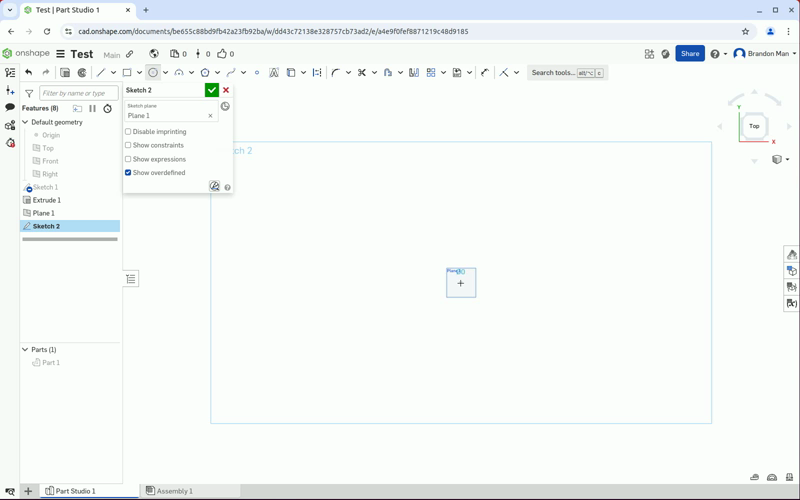
mouse_move(511, 282)
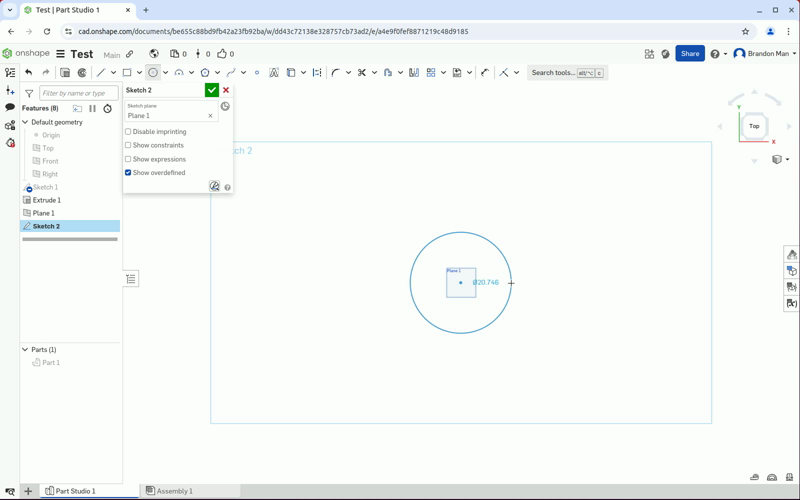
click(511, 282)
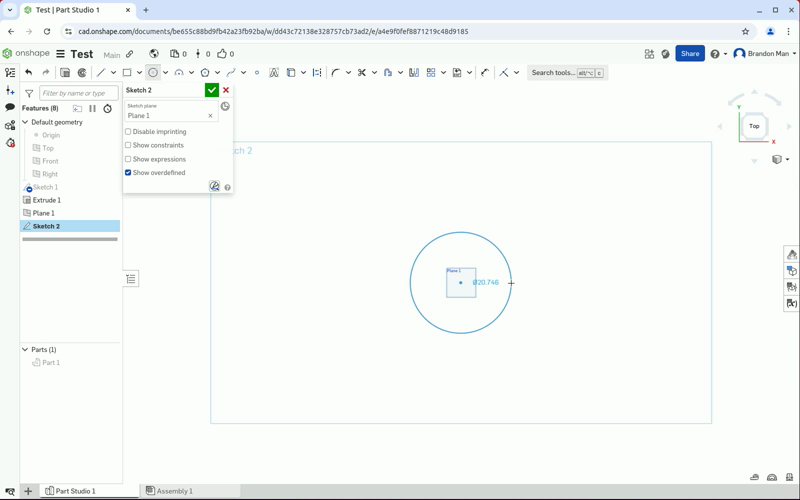
key(esc)
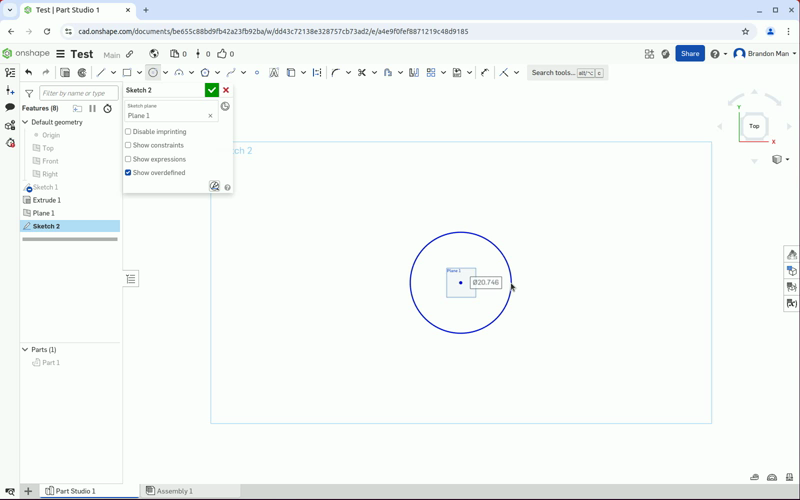
mouse_move(423, 293)
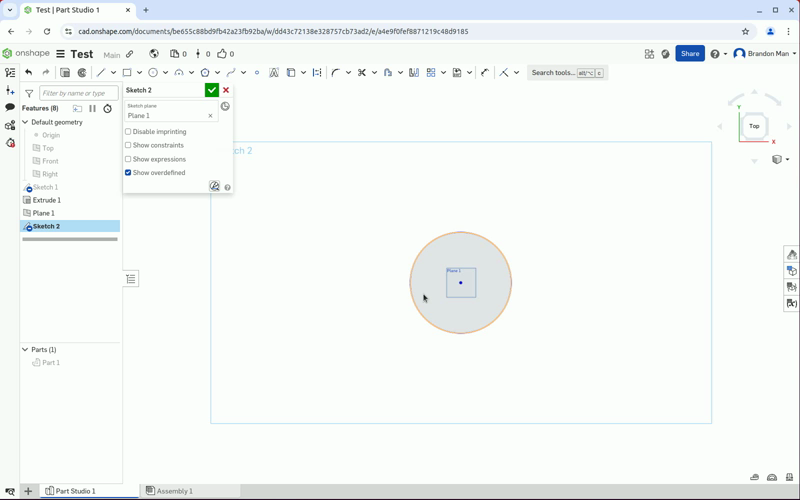
click(423, 293)
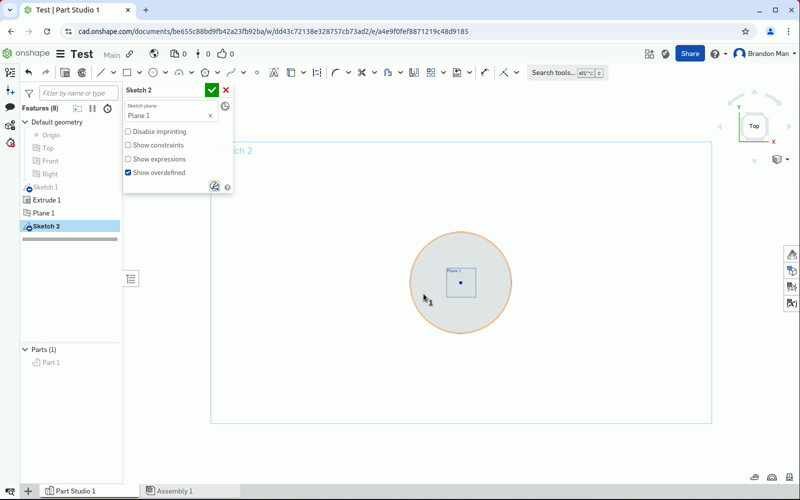
mouse_move(73, 352)
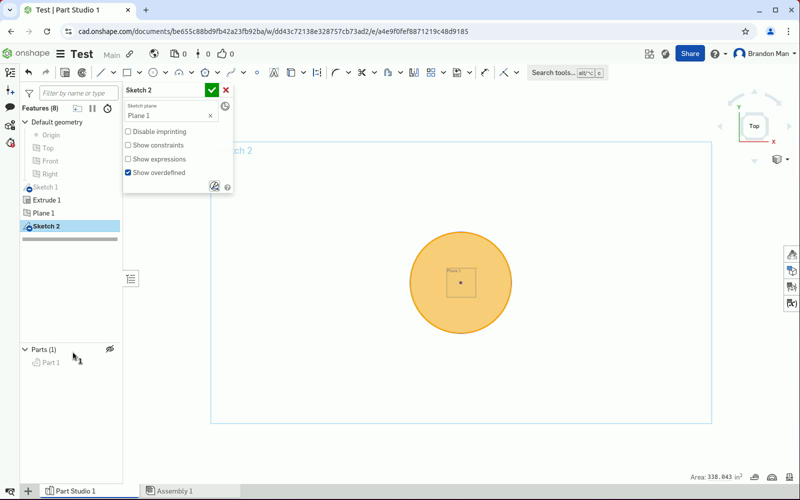
key(shift+y)
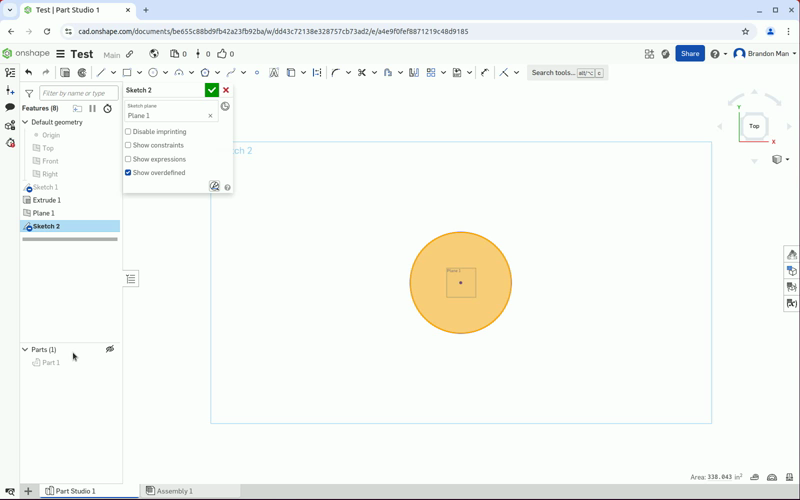
key(shift+e)
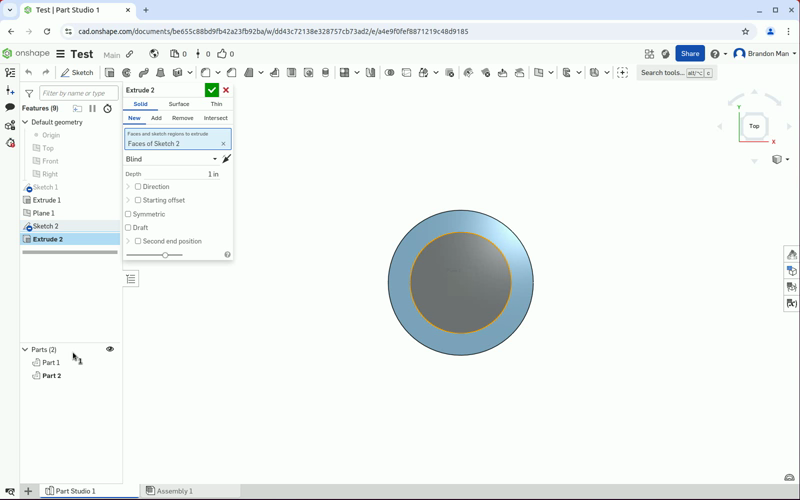
mouse_move(143, 106)
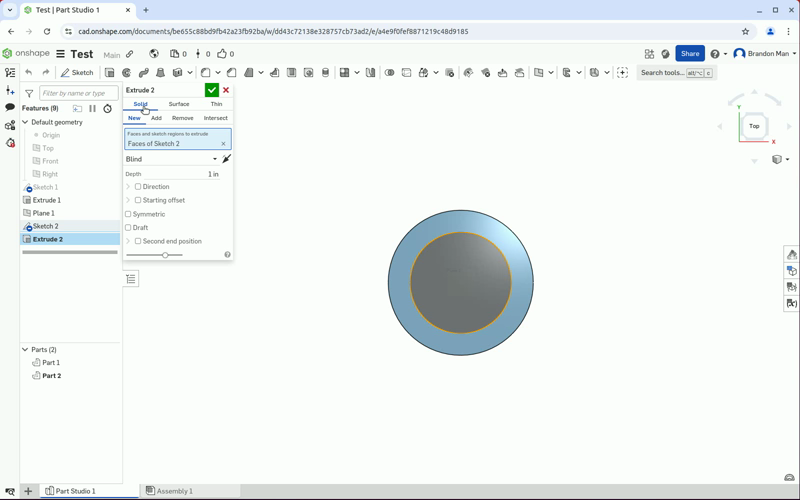
click(143, 106)
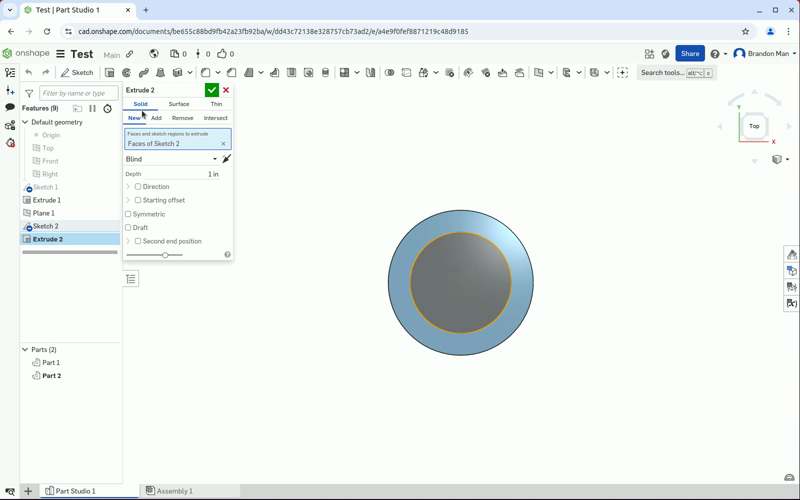
mouse_move(137, 120)
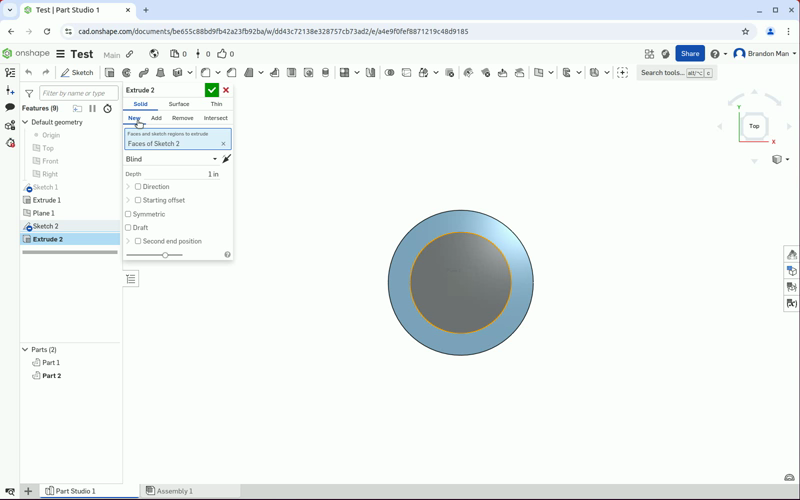
click(137, 120)
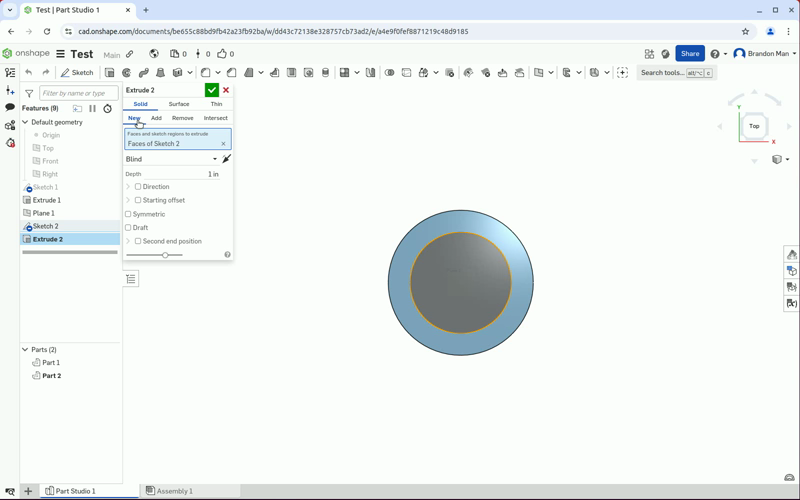
key(tab, 4)
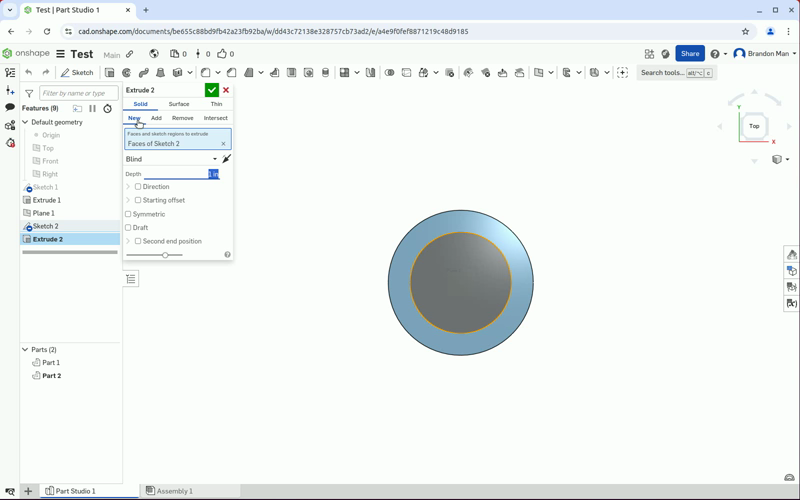
text(11.554)
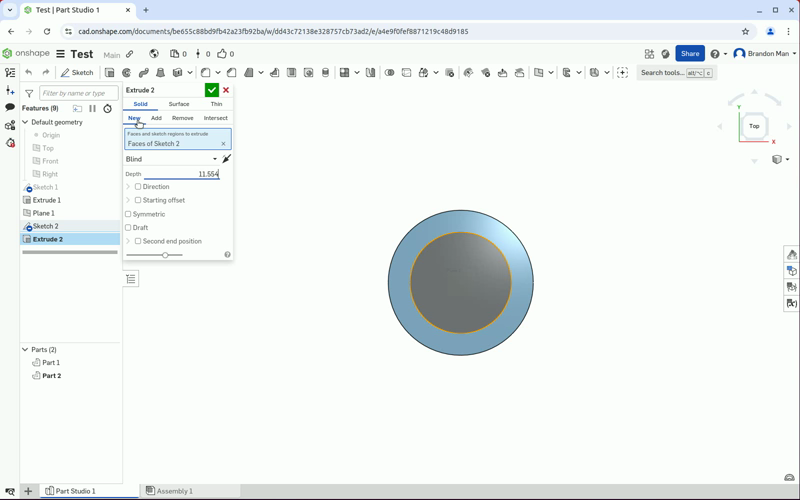
key(enter)
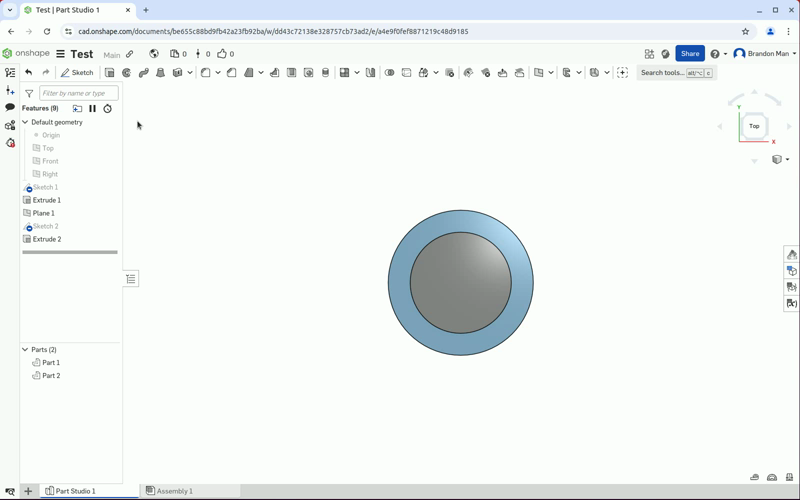
key(shift+h)
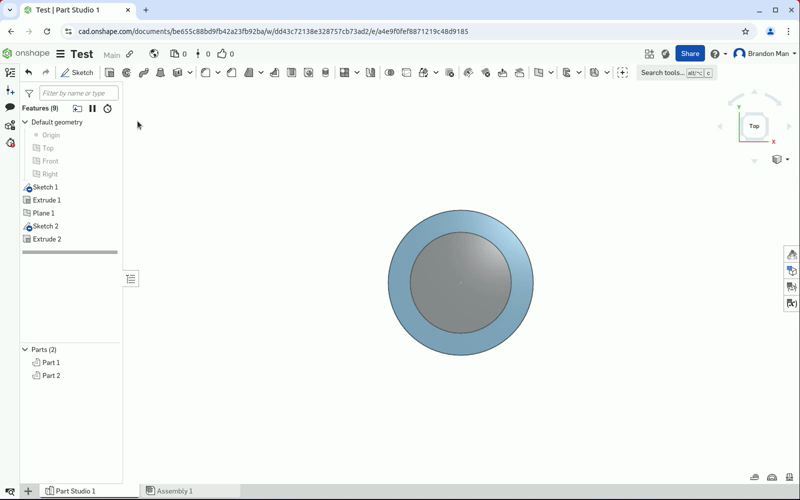
key(shift+h)
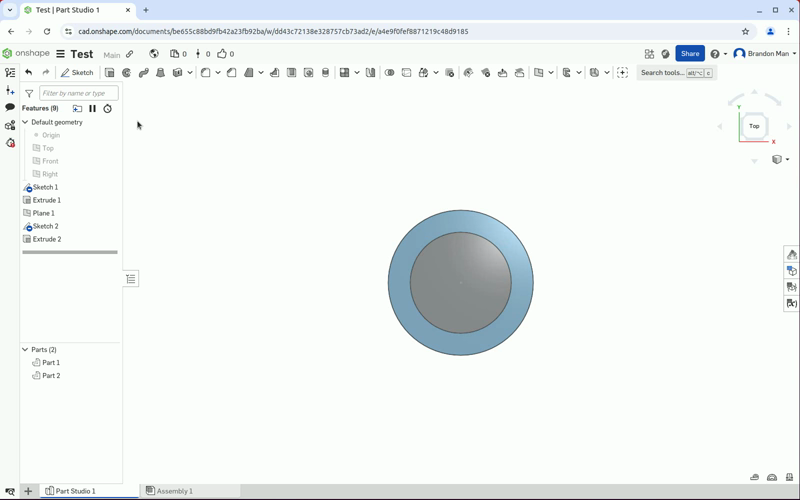
key(shift+7)
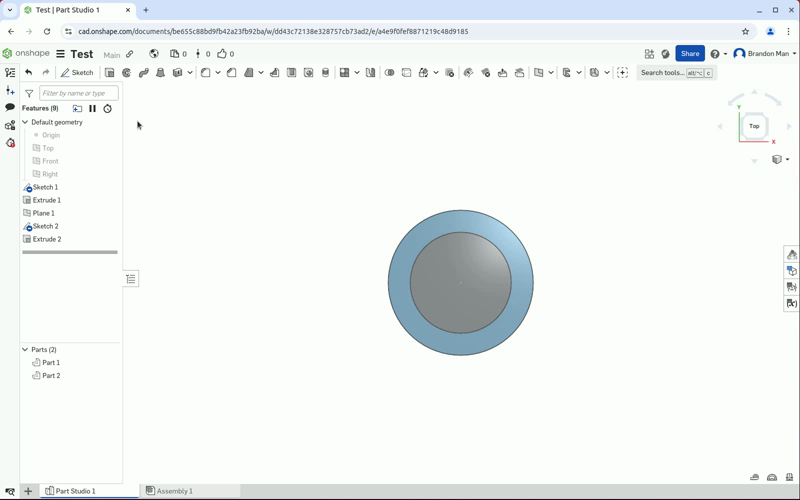
key(up, 3)
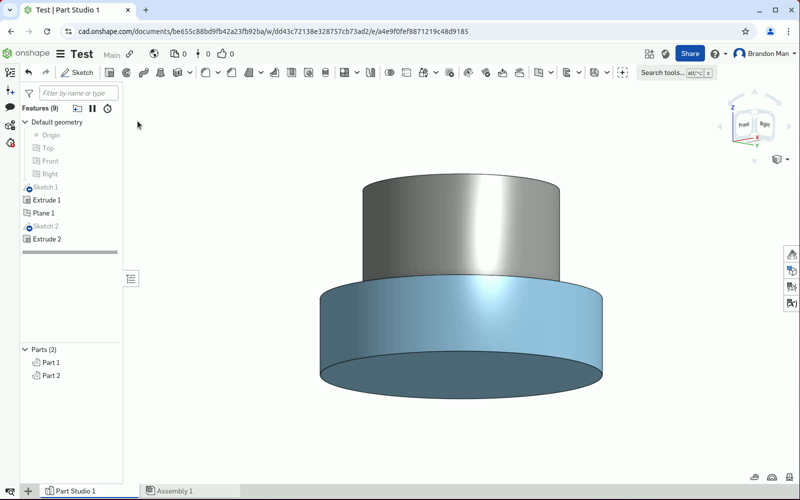
key(left, 3)
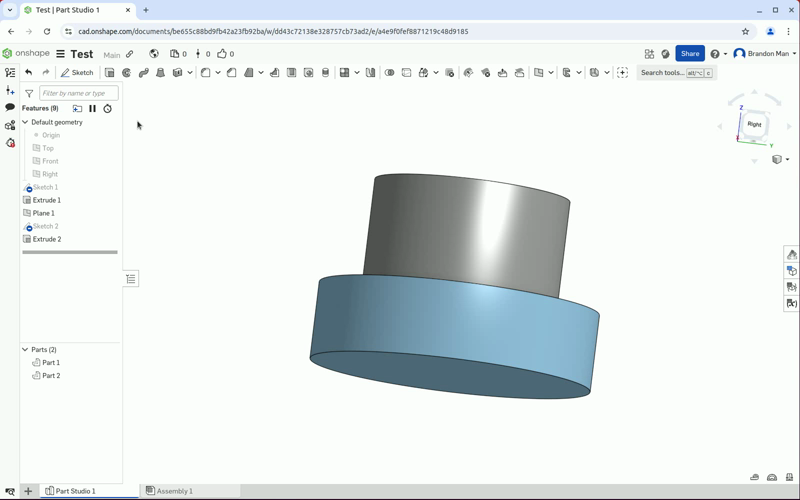
key(right, 3)
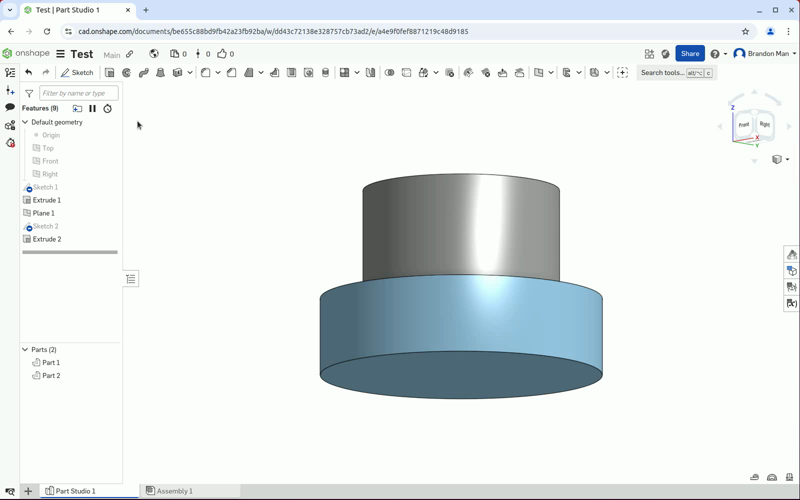
key(down, 3)
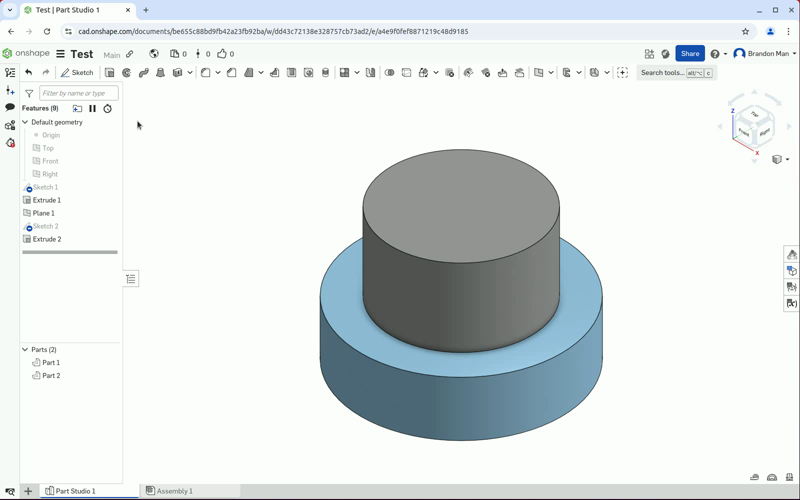
mouse_move(73, 189)
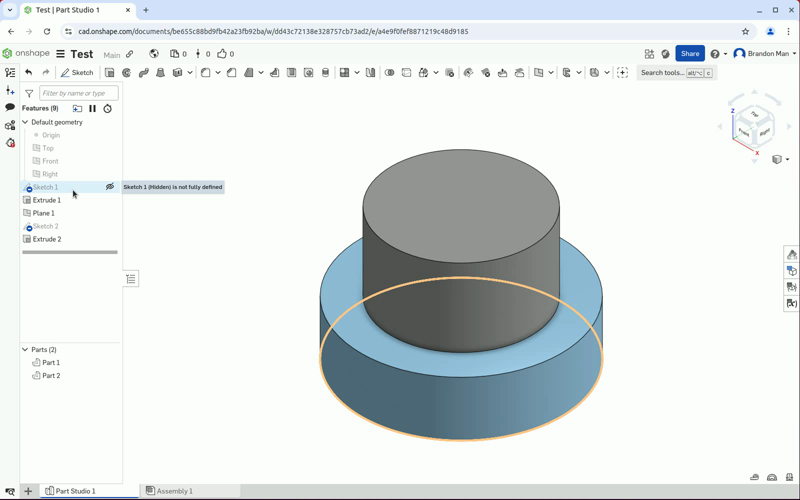
click(73, 189)